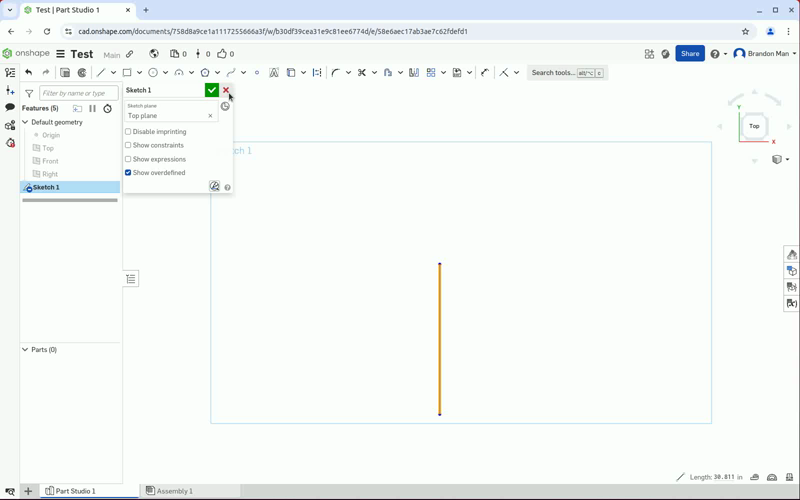
key(shift+h)
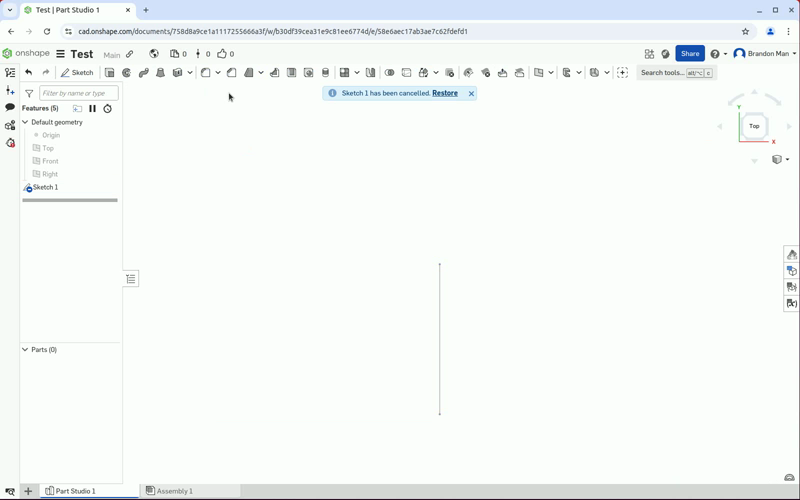
key(shift+s)
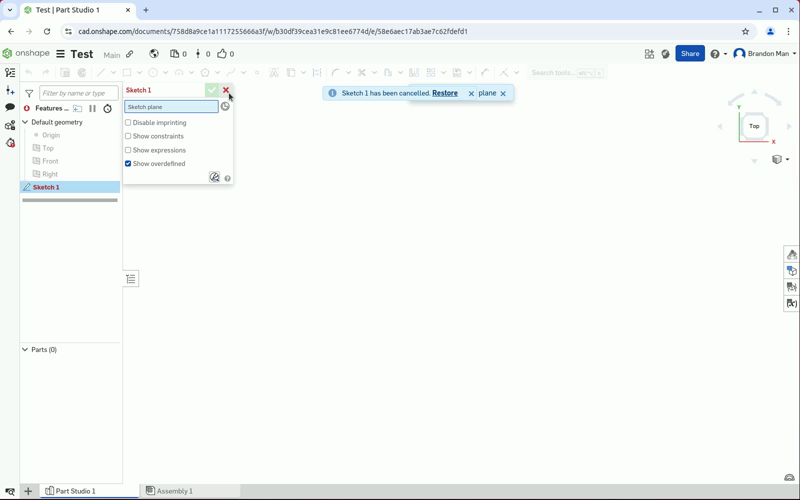
mouse_move(73, 150)
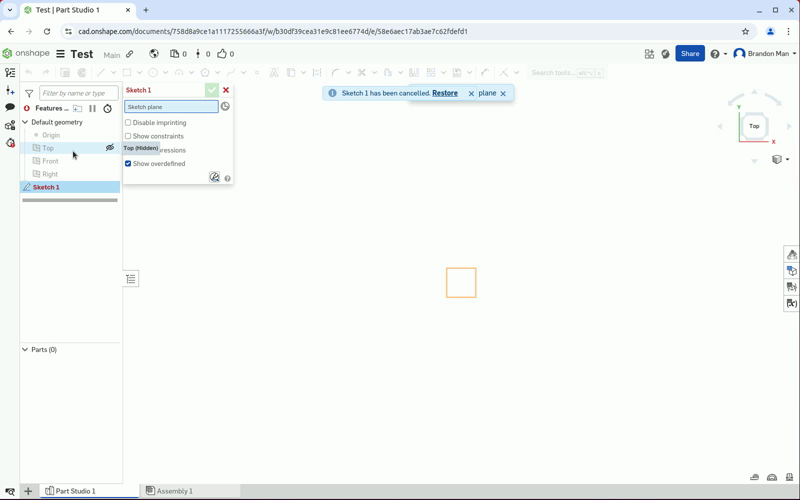
click(73, 150)
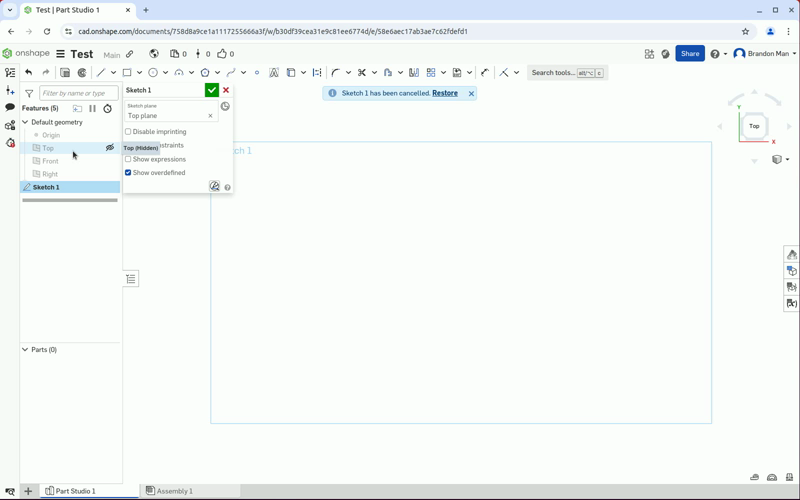
mouse_move(73, 352)
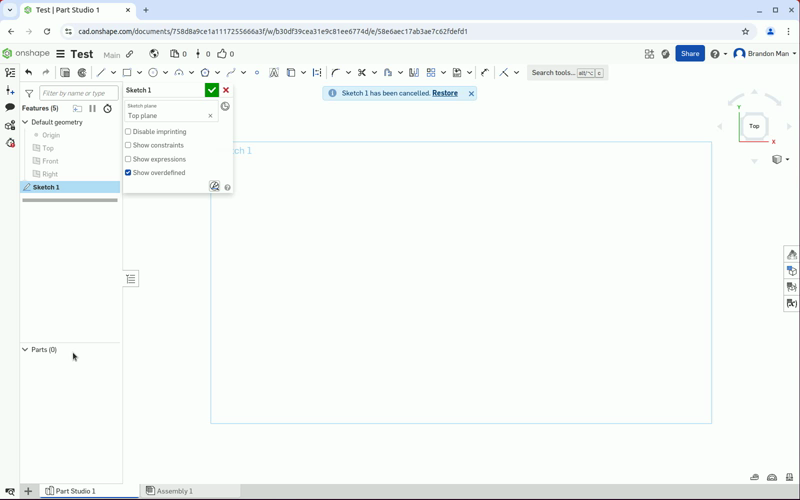
key(y)
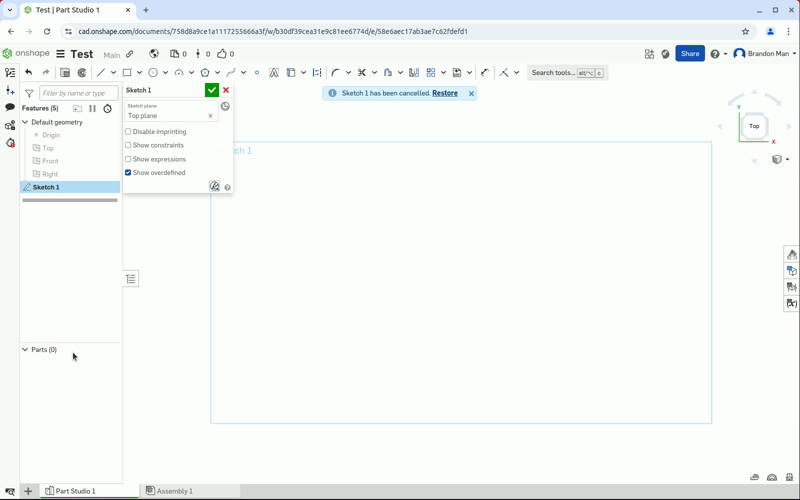
key(c)
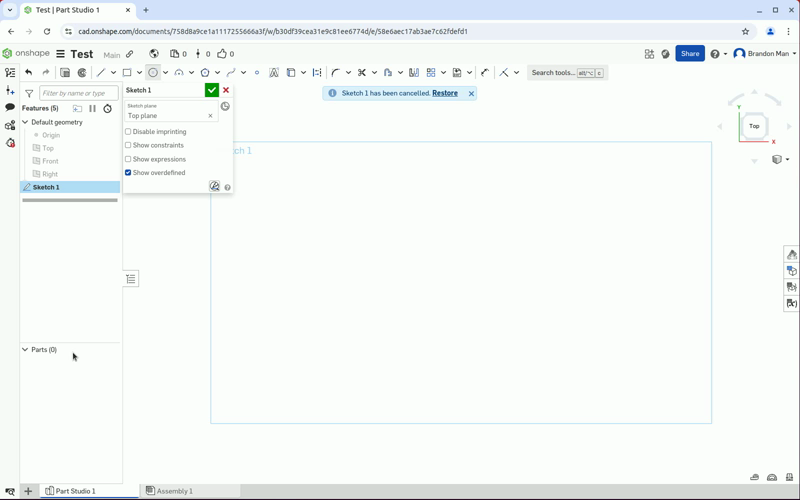
key_down(shift)
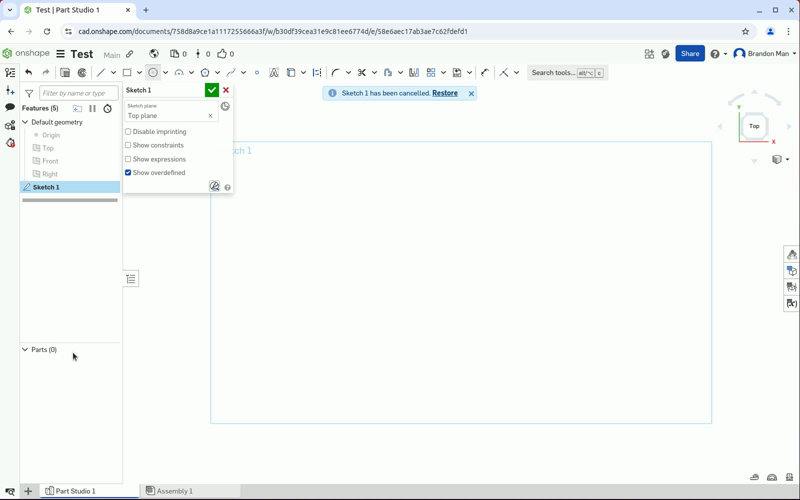
mouse_move(460, 282)
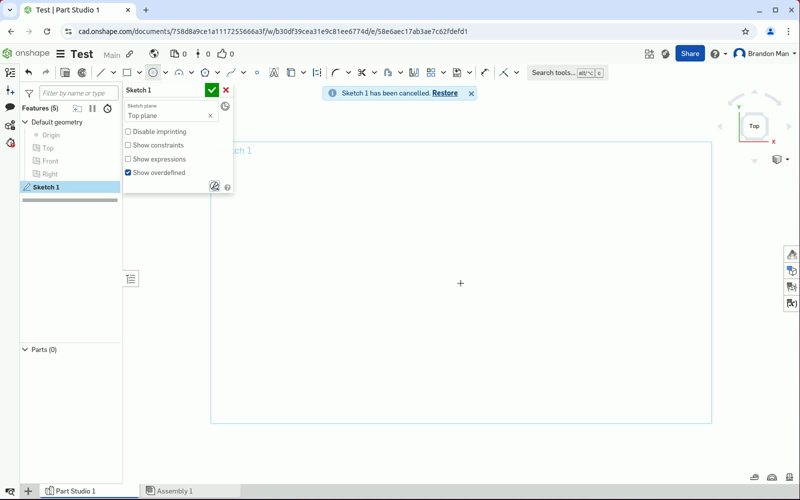
click(460, 282)
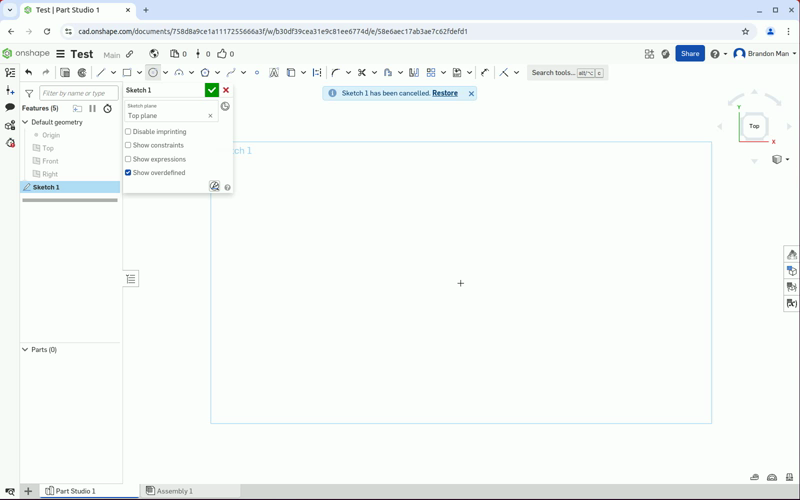
key_up(shift)
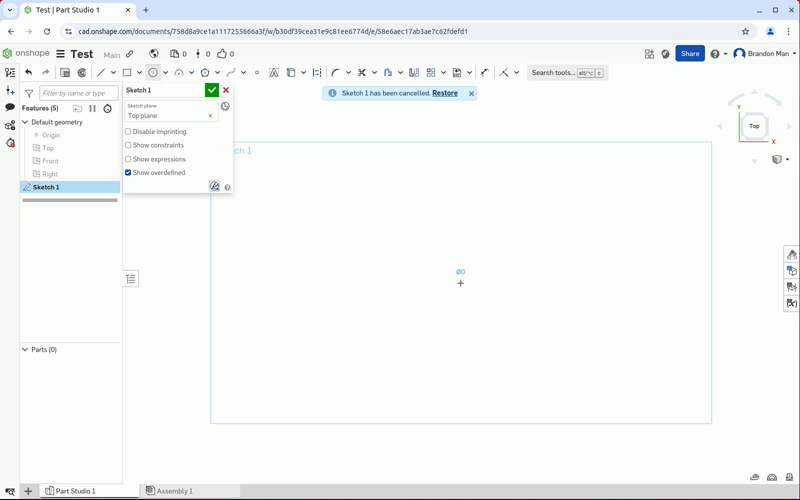
mouse_move(533, 282)
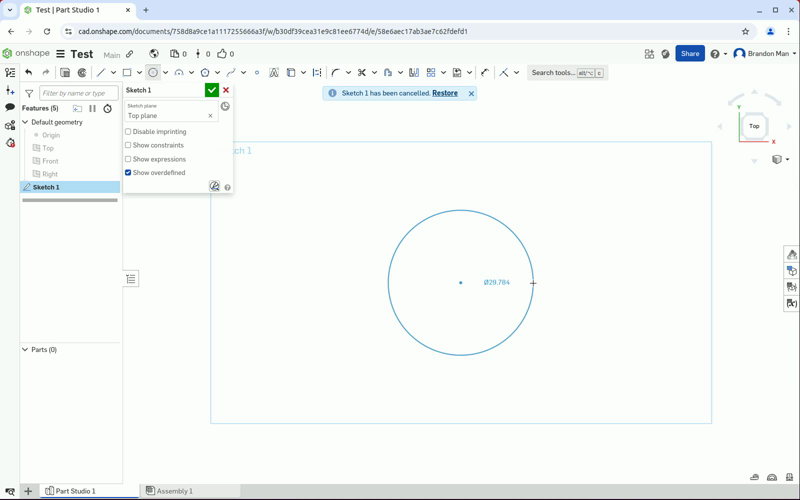
click(533, 282)
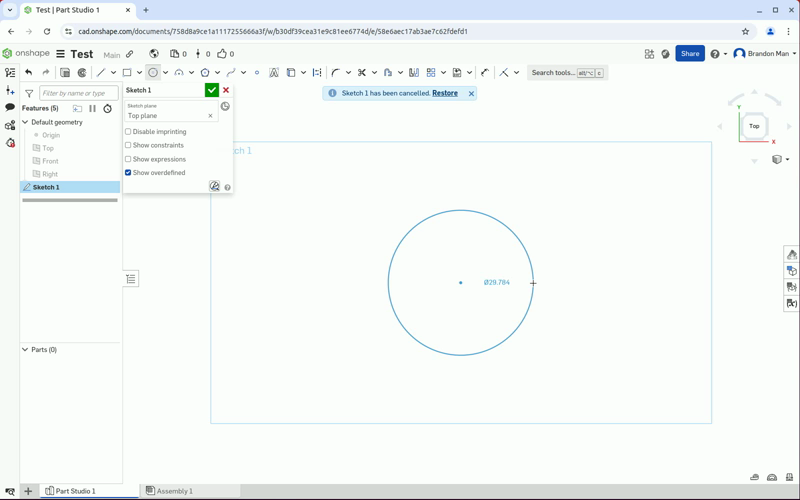
key(esc)
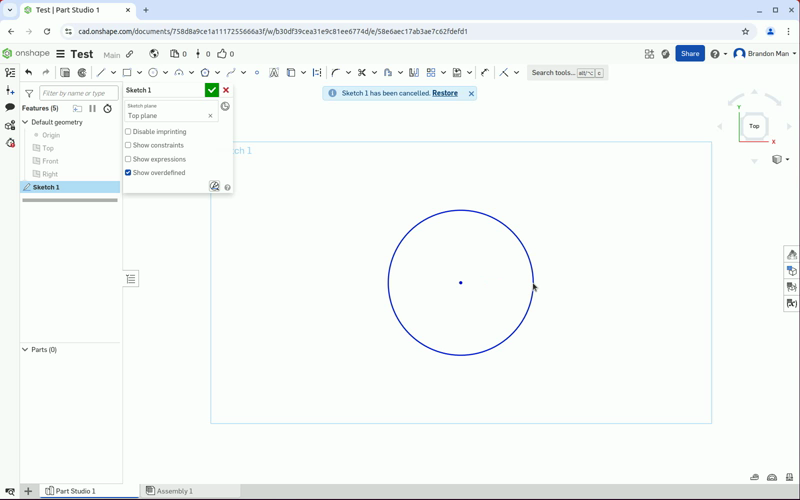
mouse_move(461, 296)
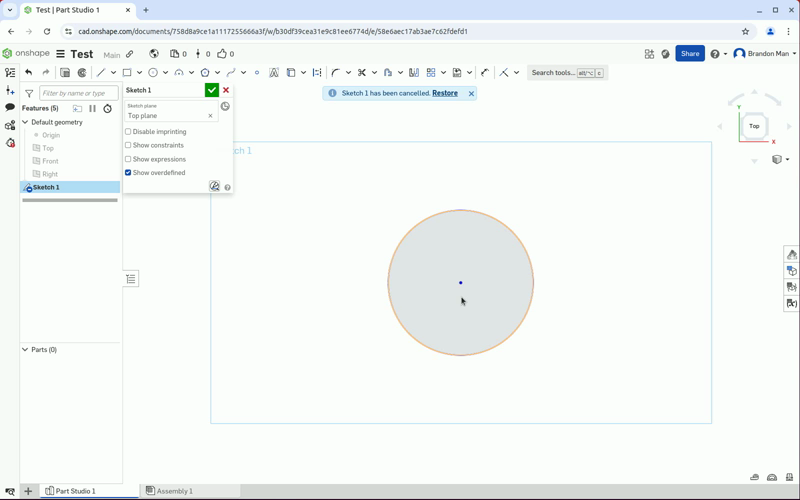
click(461, 296)
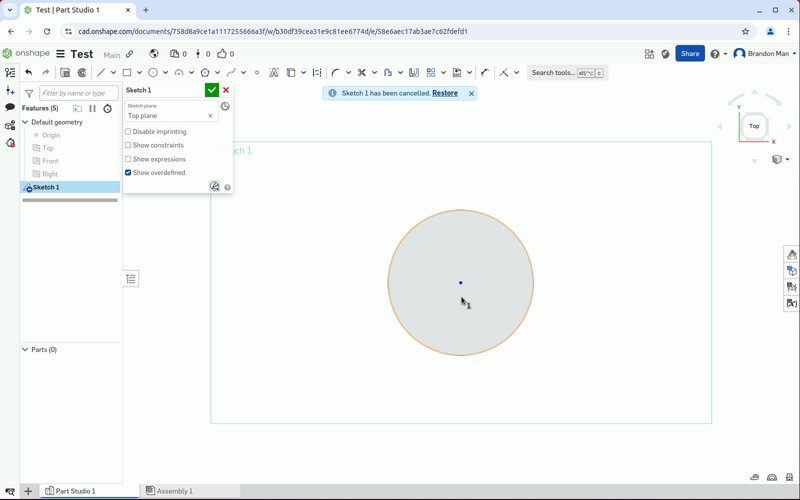
mouse_move(73, 352)
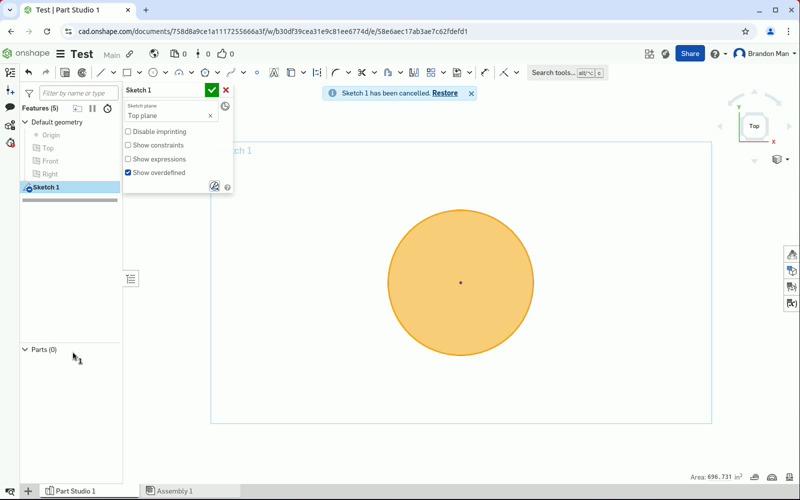
key(shift+y)
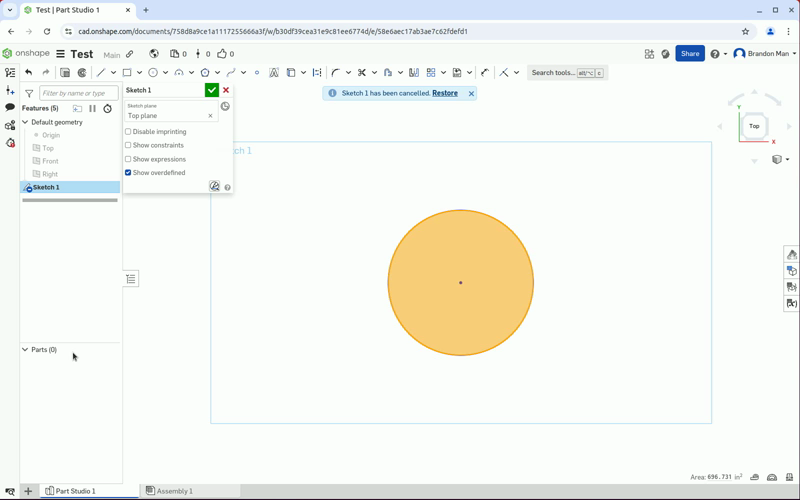
key(shift+e)
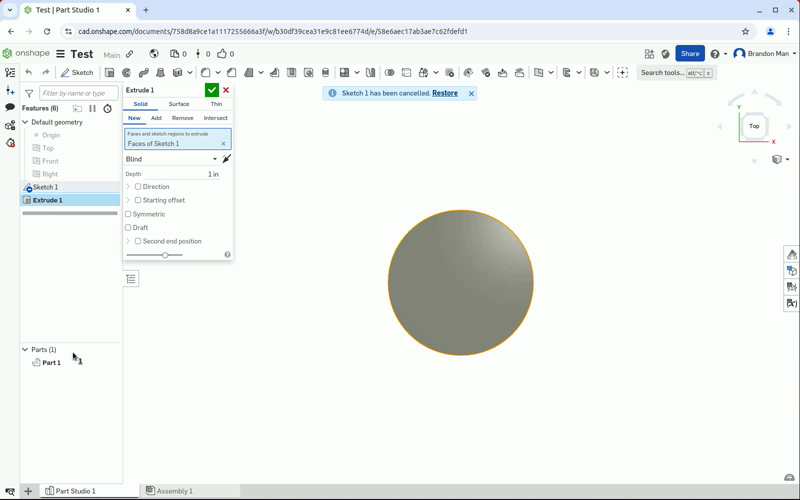
mouse_move(143, 106)
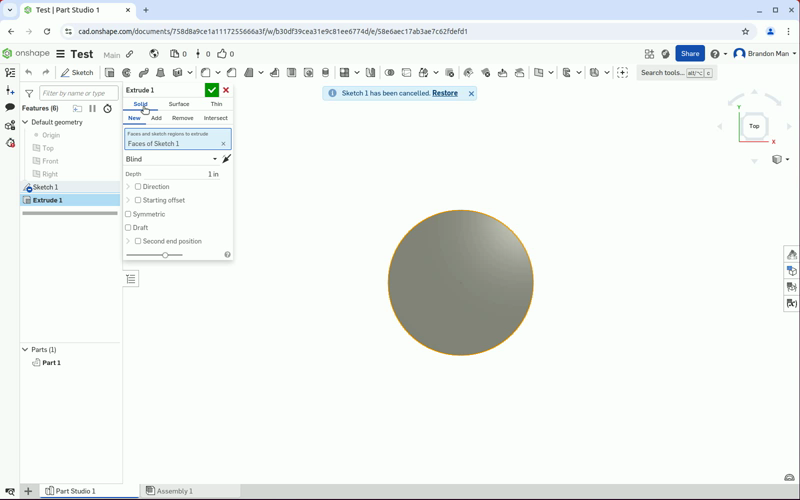
click(143, 106)
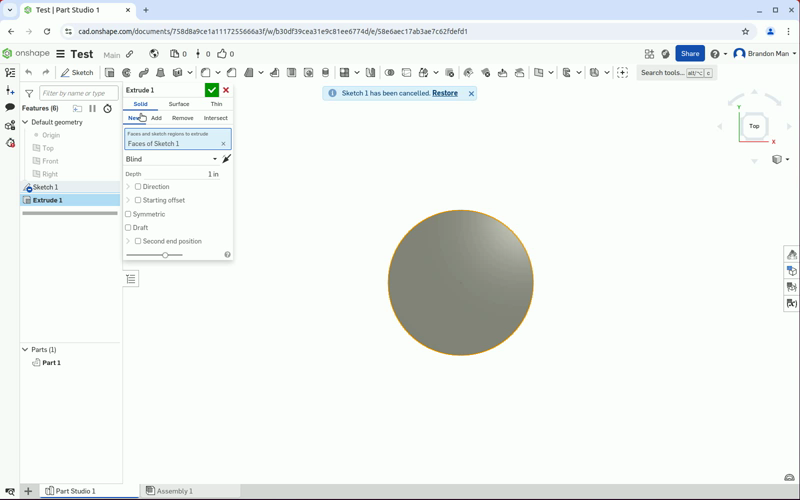
mouse_move(137, 120)
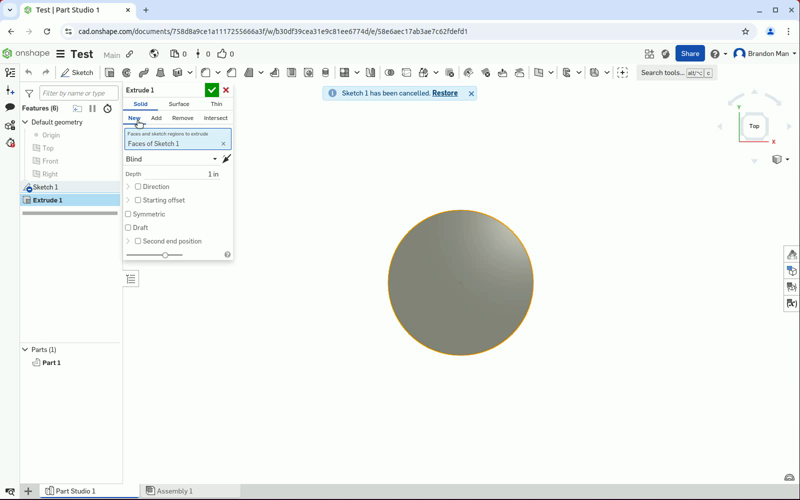
click(137, 120)
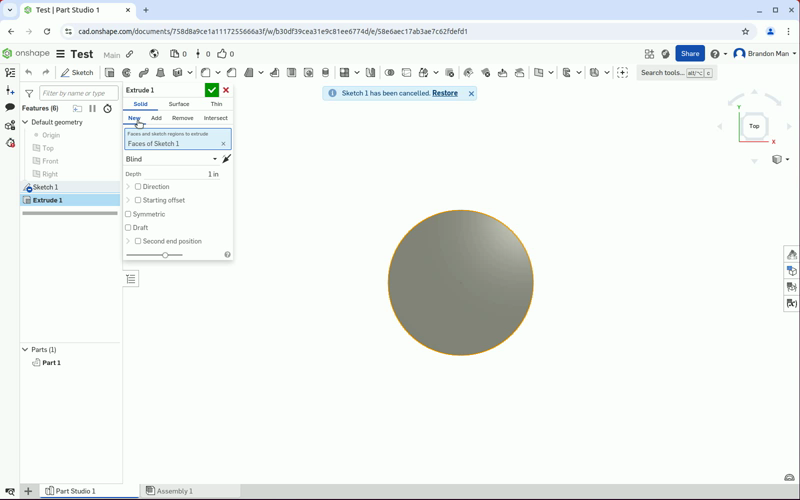
key(tab, 4)
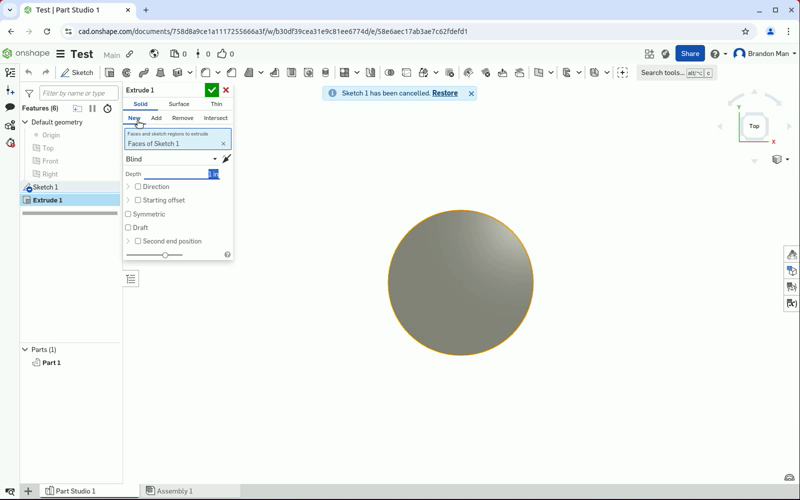
text(8.184)
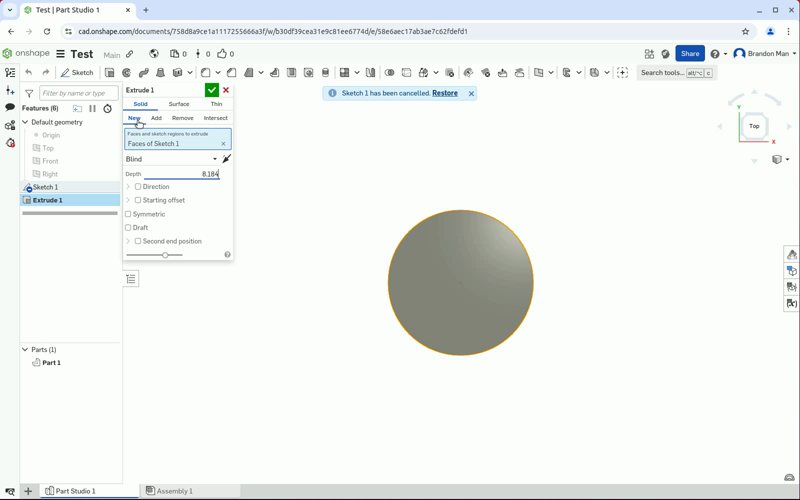
key(enter)
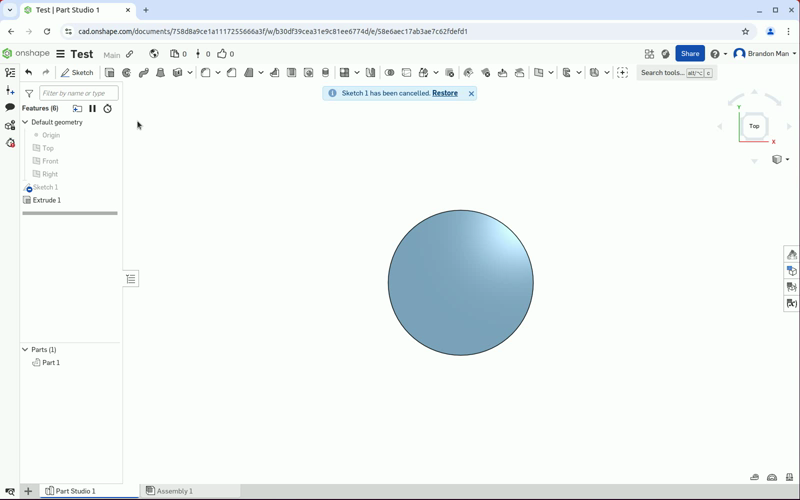
key(shift+h)
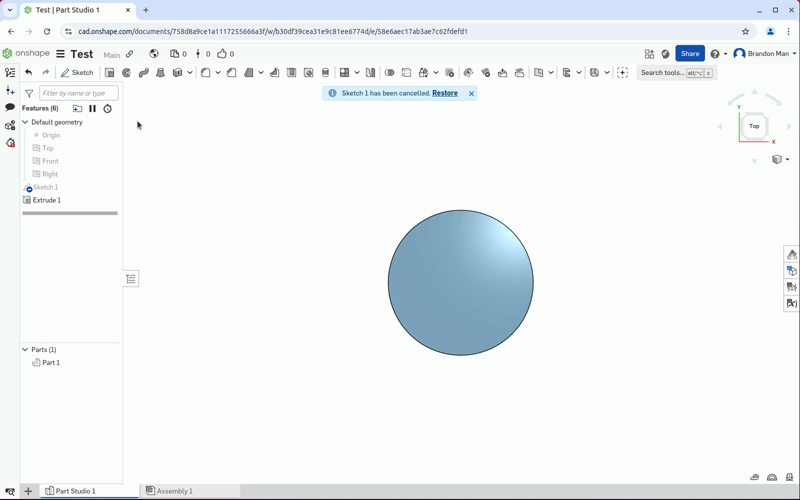
key(shift+h)
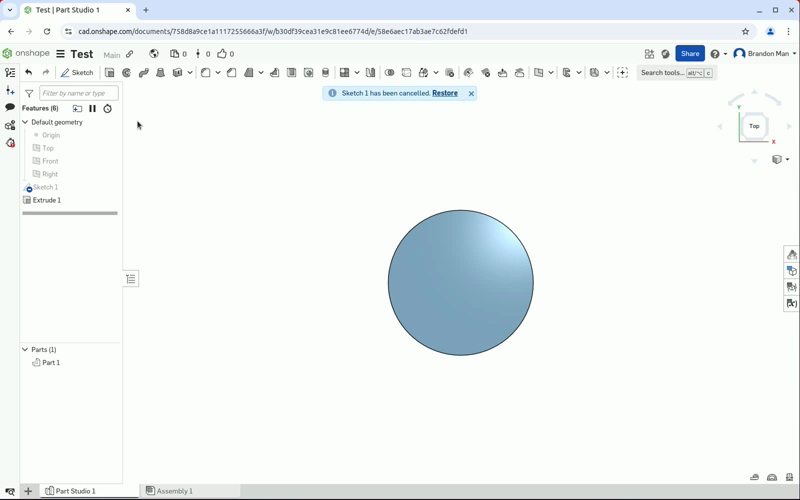
mouse_move(73, 189)
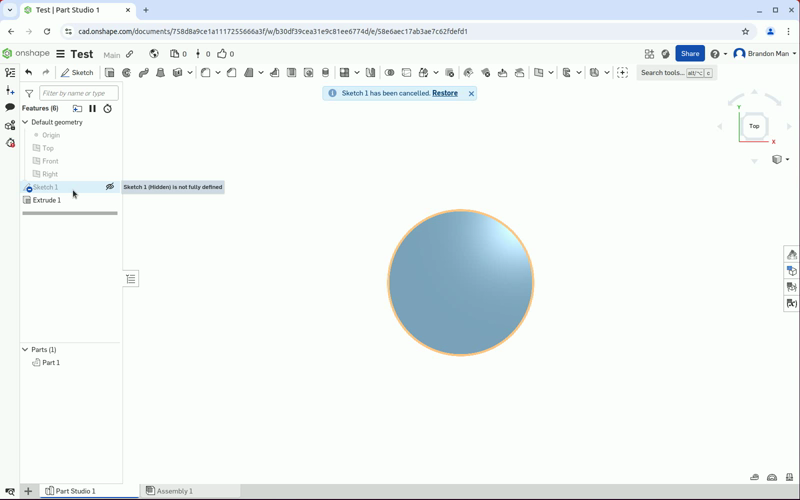
click(73, 189)
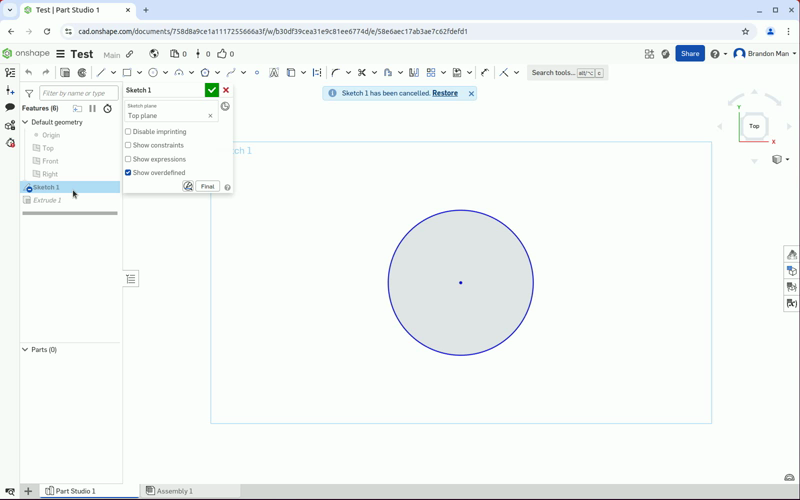
mouse_move(229, 92)
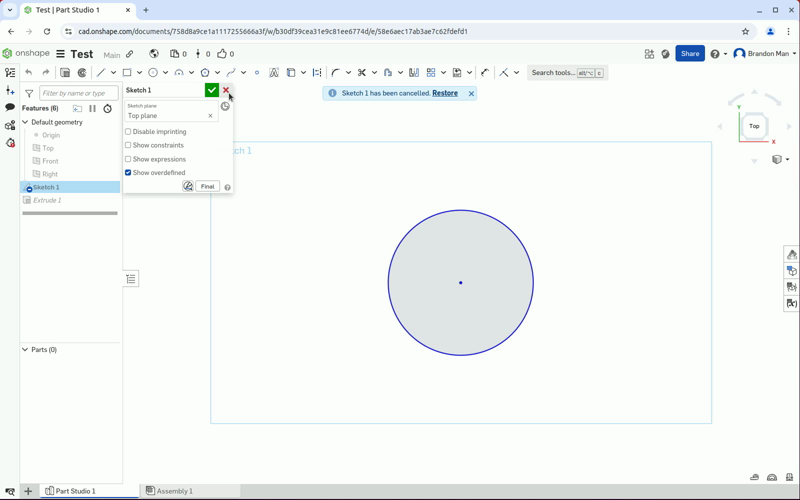
click(229, 92)
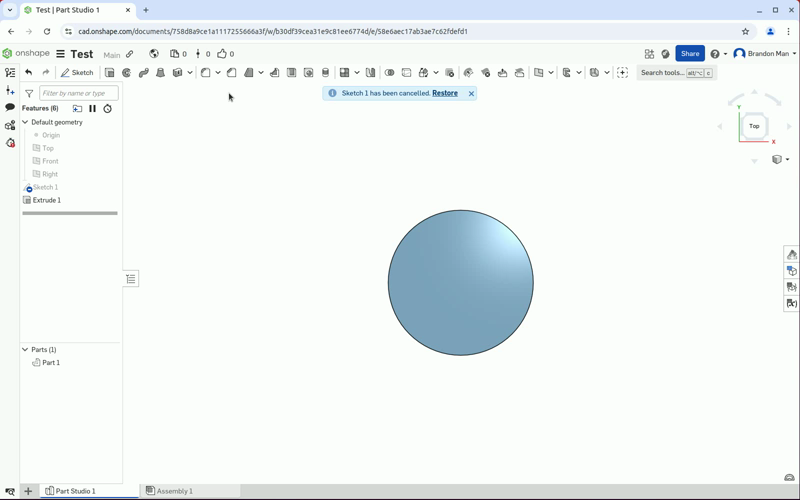
mouse_move(541, 75)
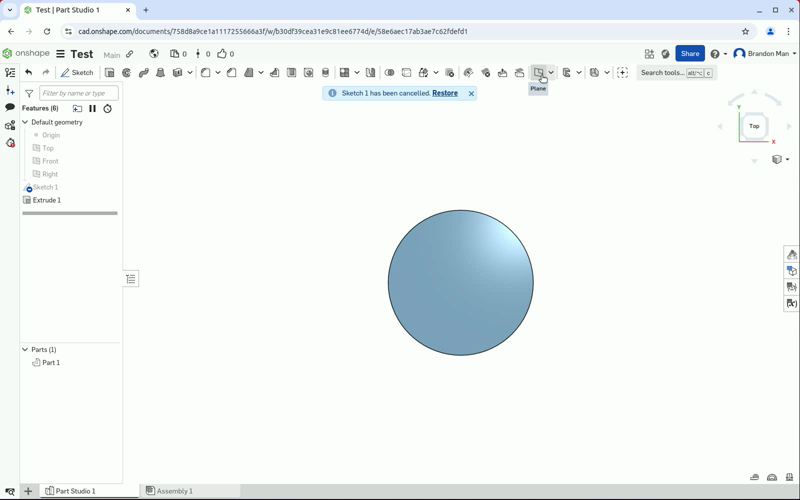
click(541, 75)
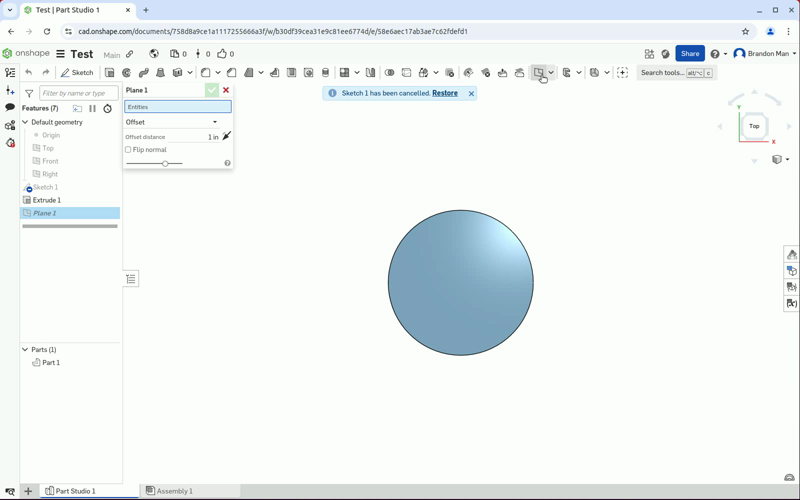
mouse_move(73, 150)
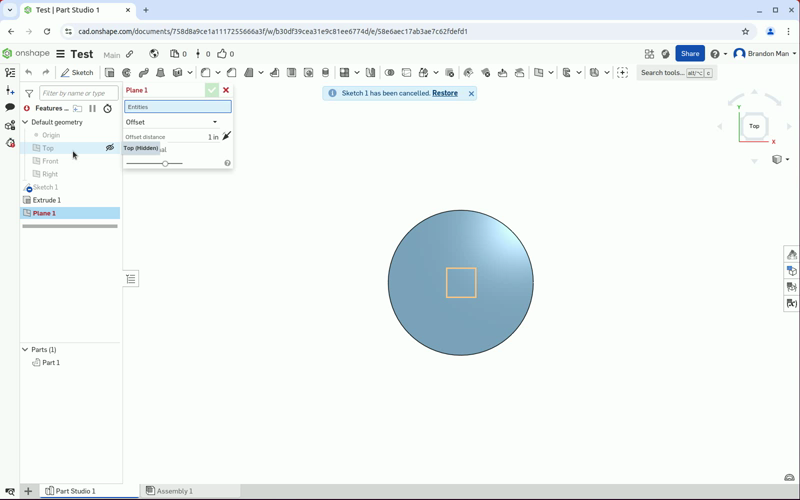
click(73, 150)
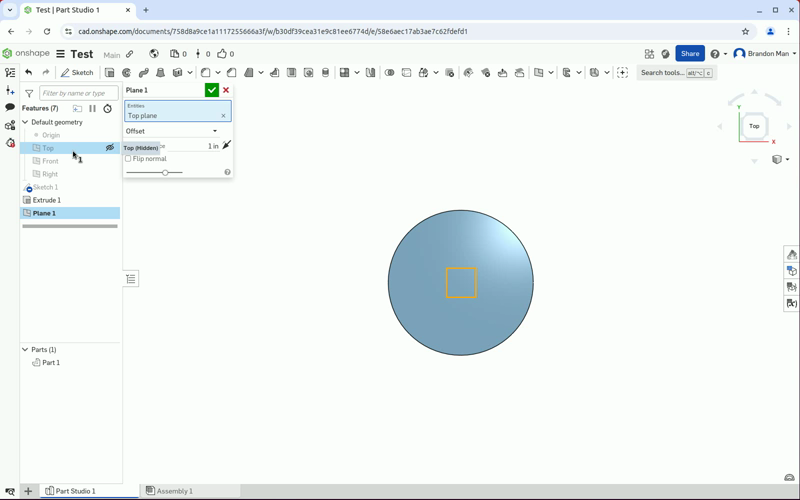
key(tab, 2)
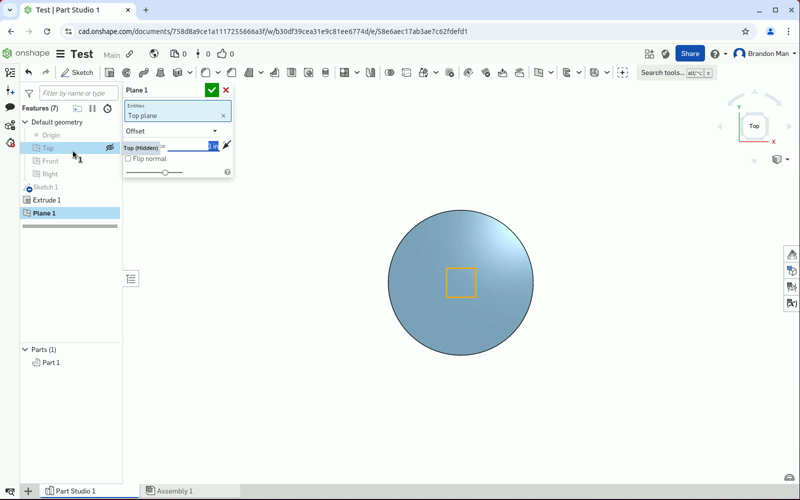
text(8.196)
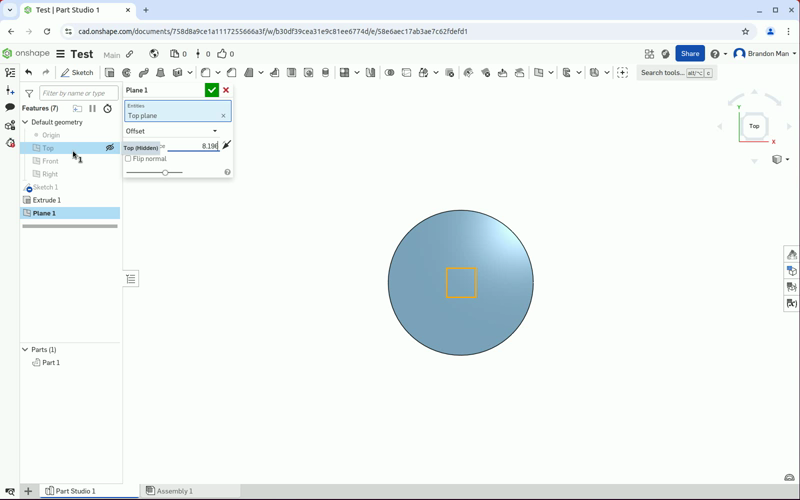
key(enter, 2)
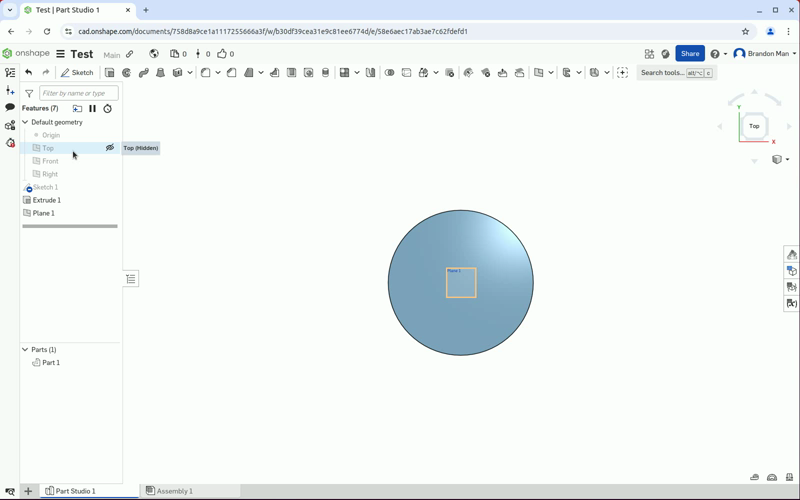
key(shift+s)
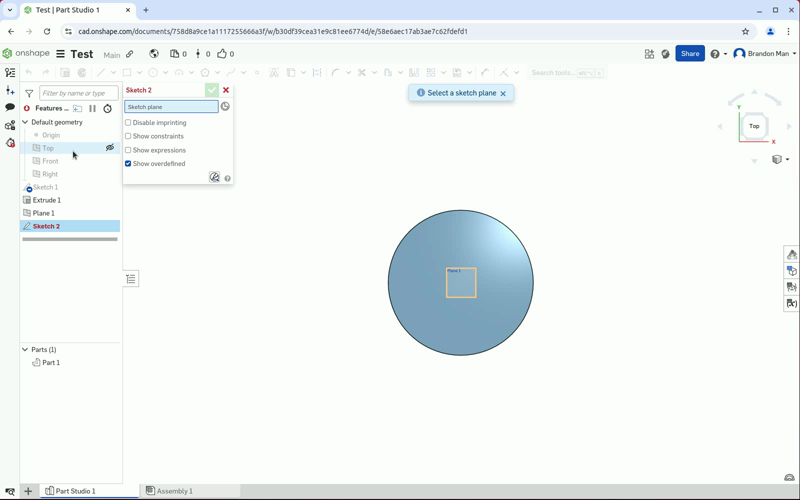
mouse_move(73, 215)
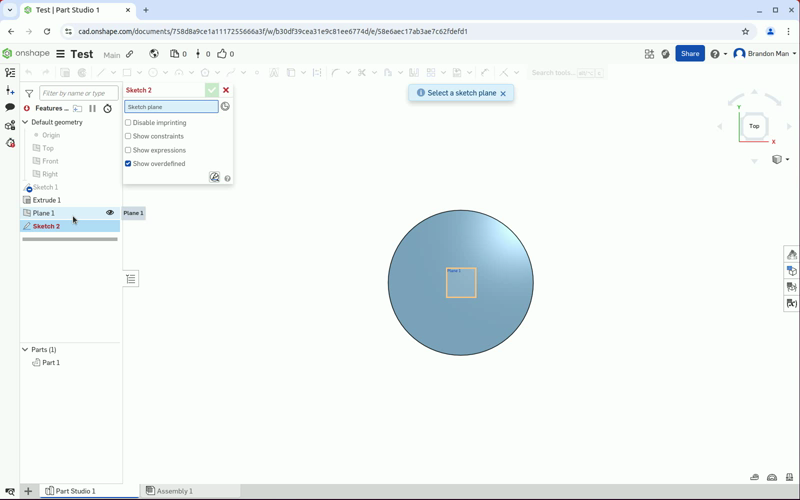
click(73, 215)
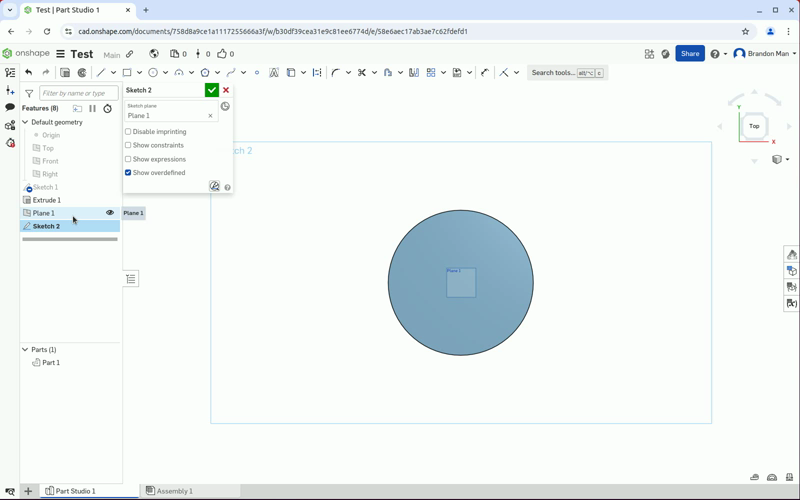
mouse_move(73, 352)
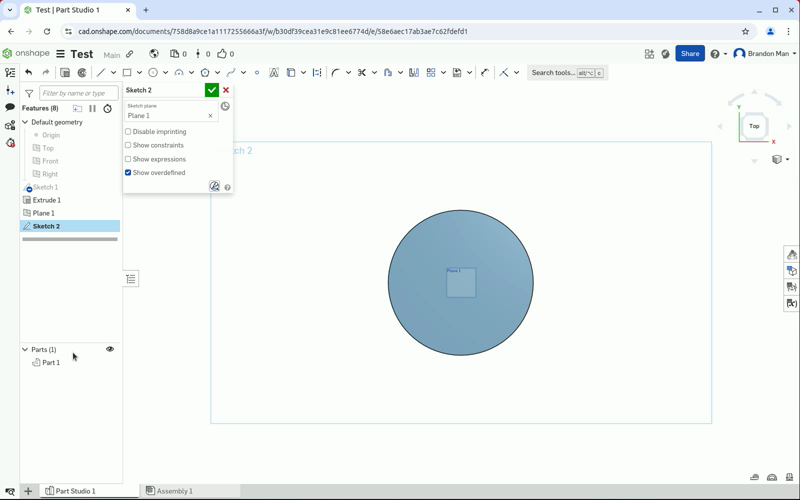
key(y)
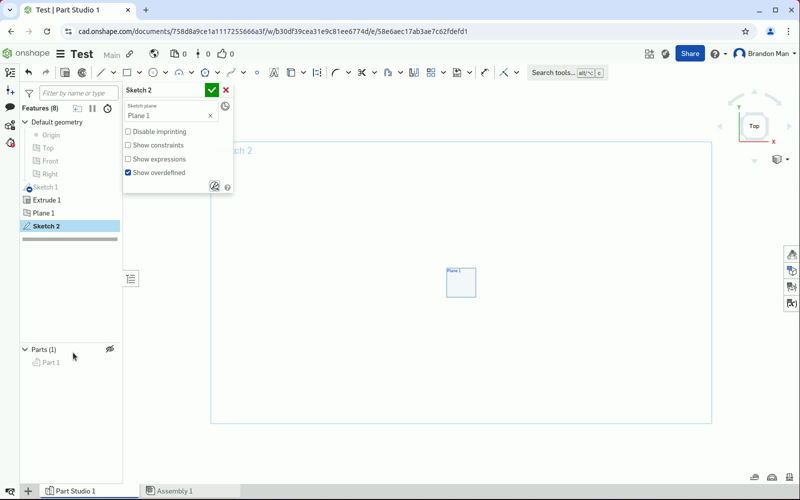
key(c)
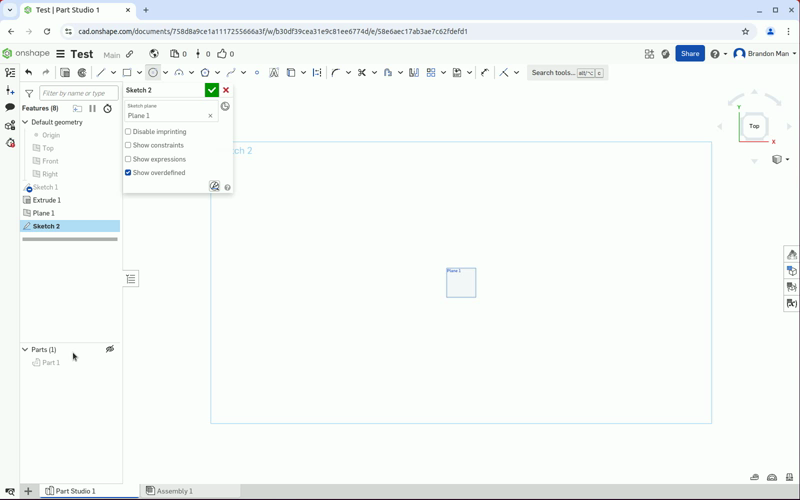
key_down(shift)
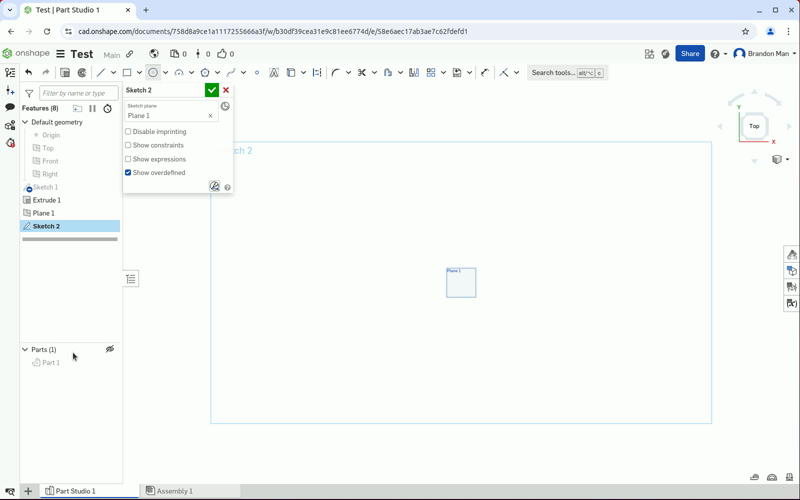
mouse_move(460, 282)
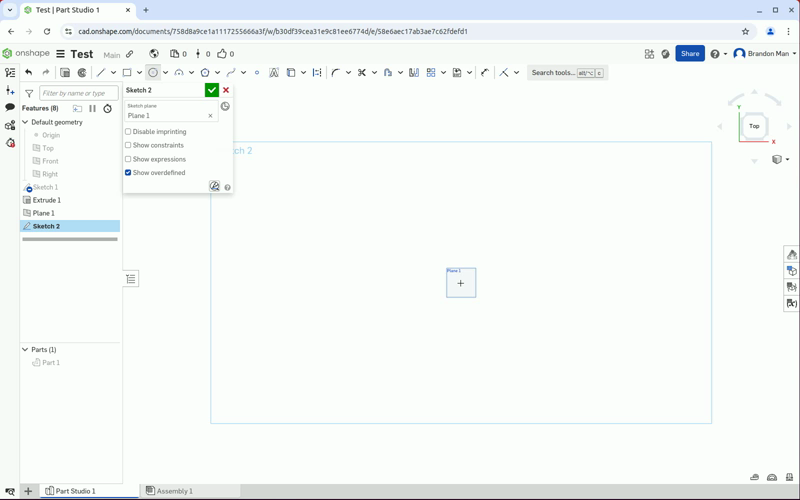
click(460, 282)
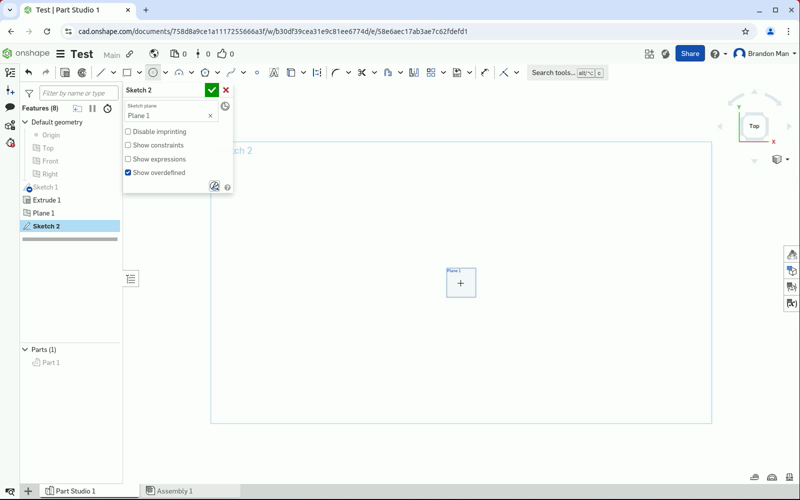
key_up(shift)
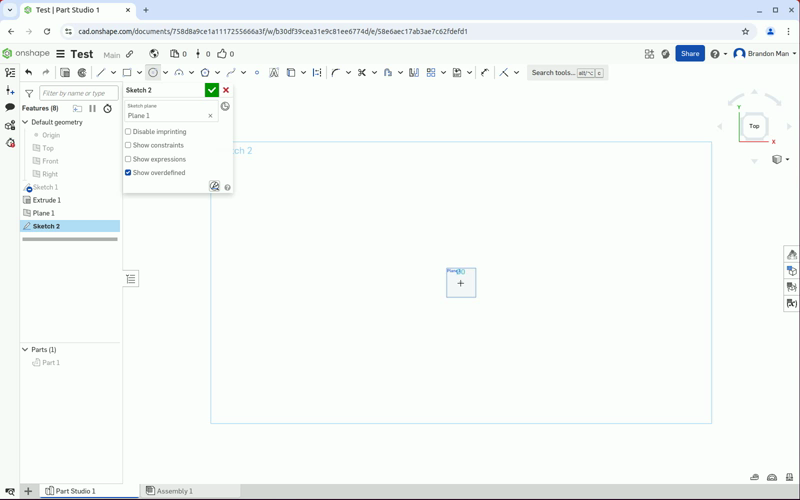
mouse_move(511, 282)
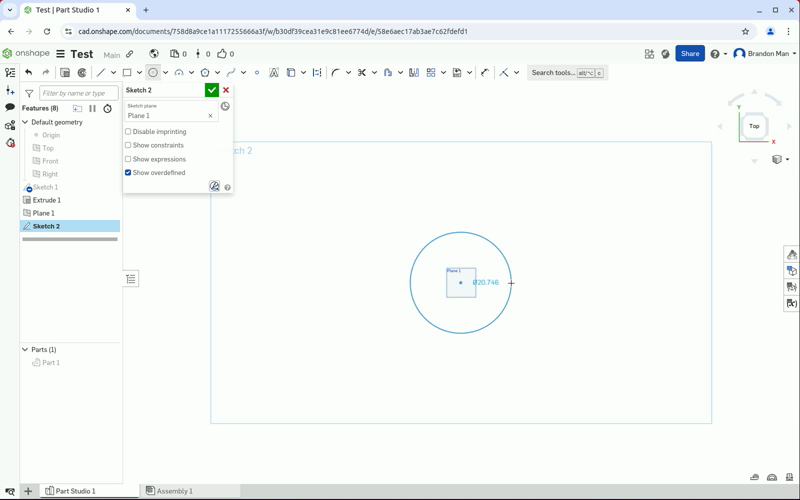
click(511, 282)
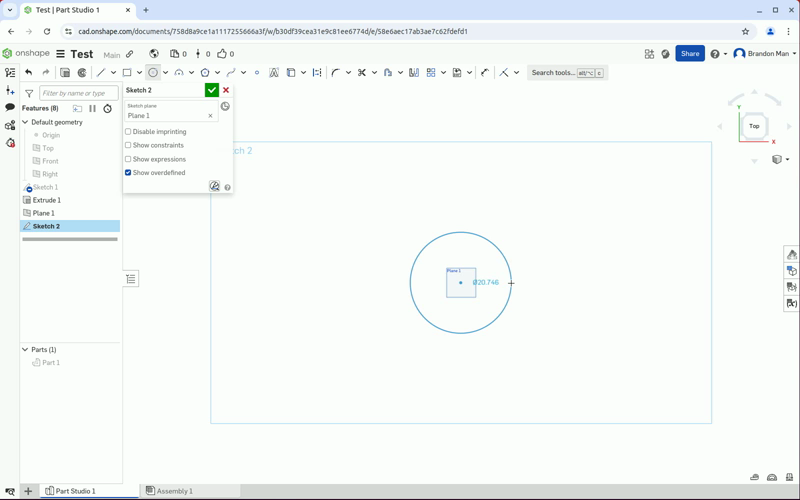
key(esc)
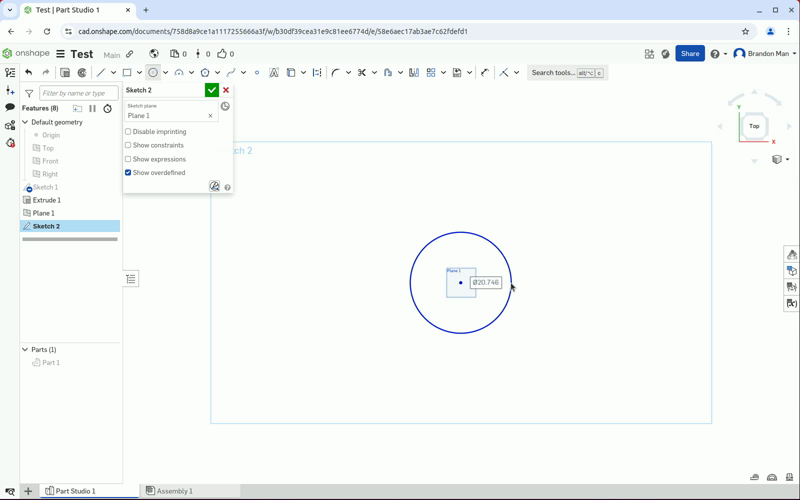
mouse_move(472, 276)
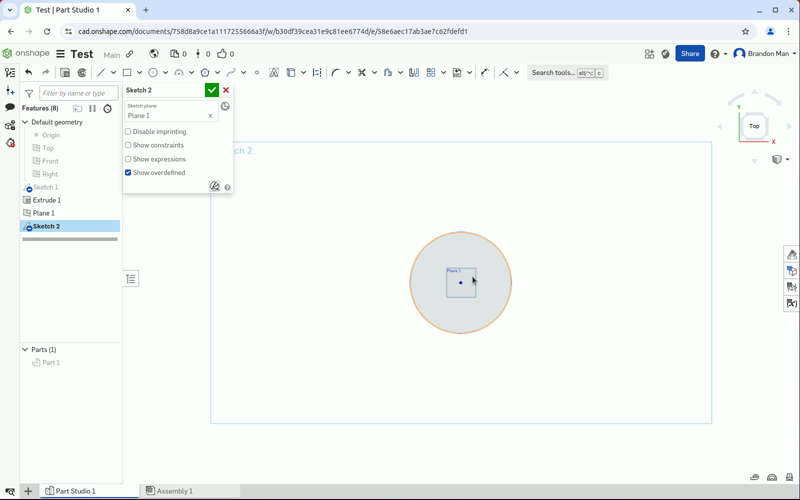
click(472, 276)
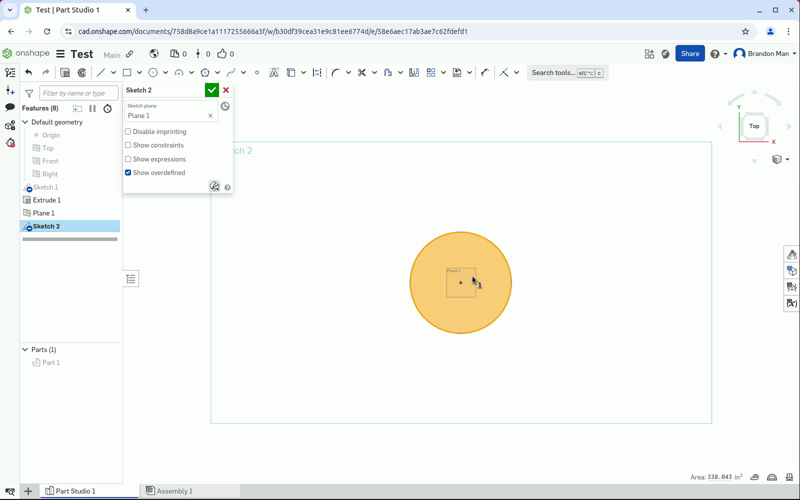
mouse_move(73, 352)
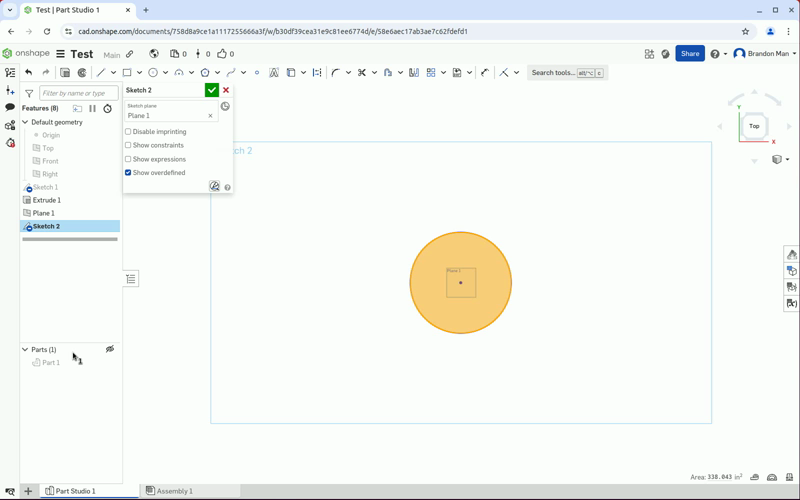
key(shift+y)
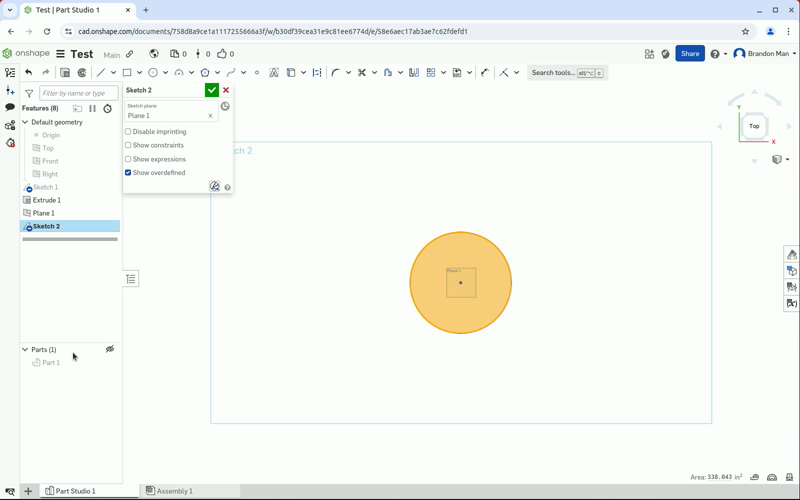
key(shift+e)
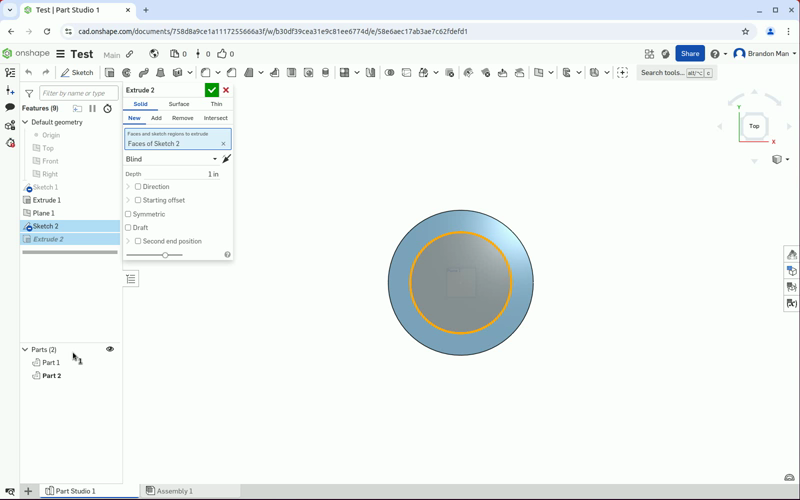
mouse_move(143, 106)
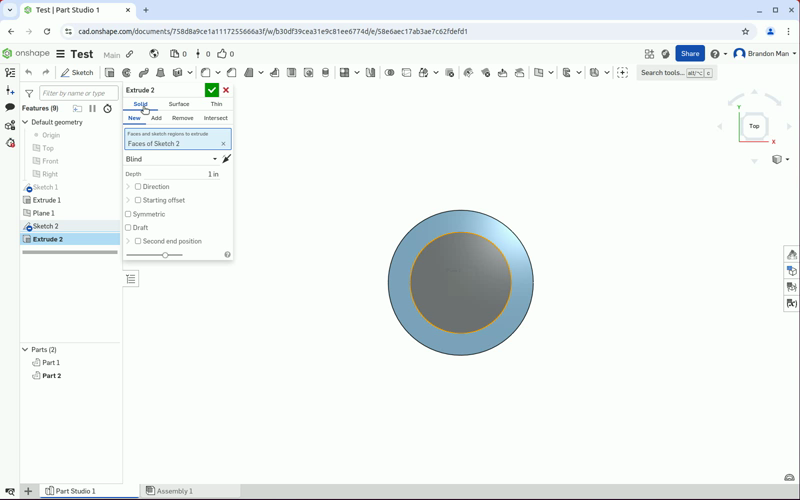
click(143, 106)
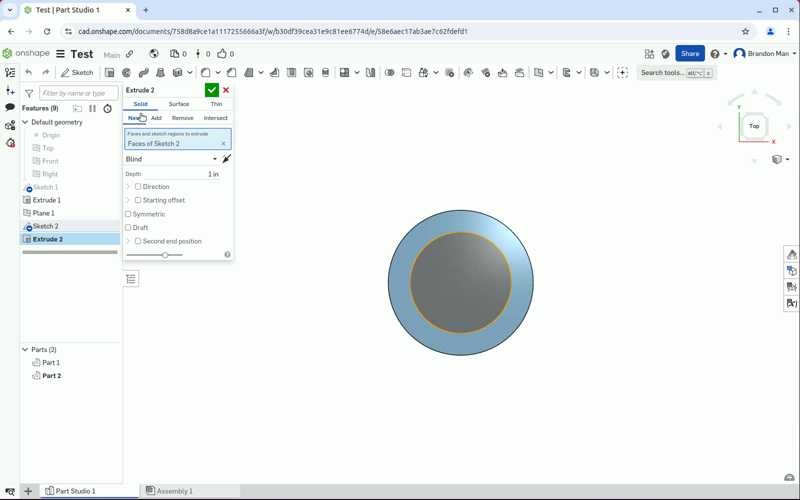
mouse_move(137, 120)
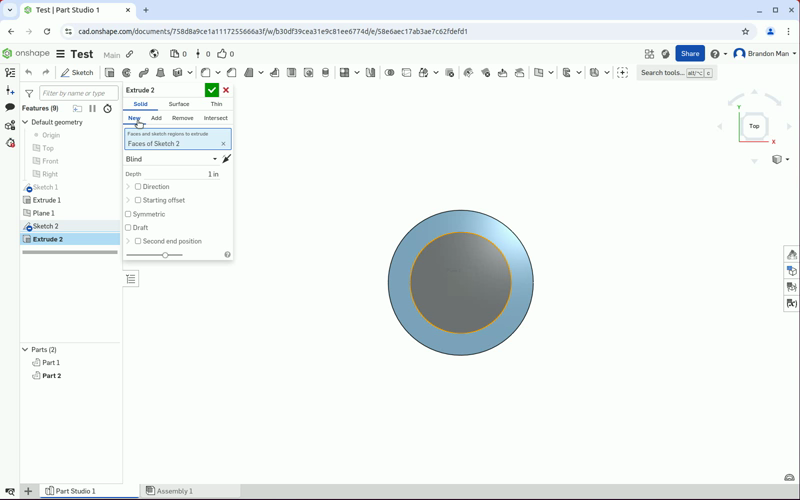
click(137, 120)
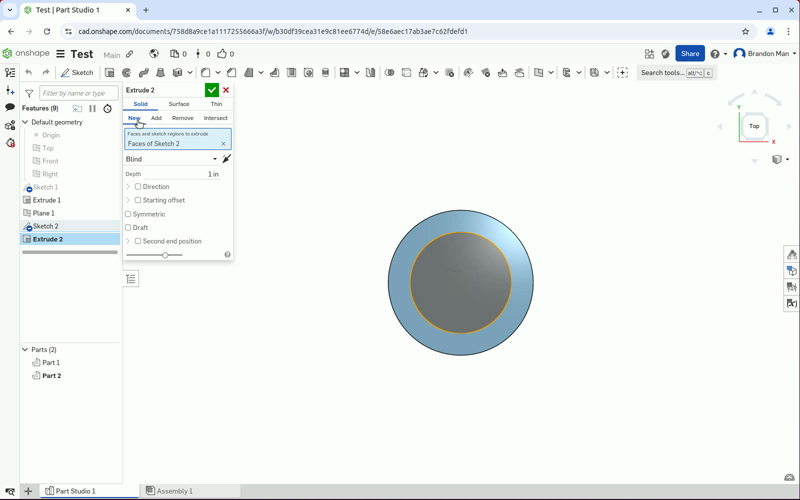
key(tab, 4)
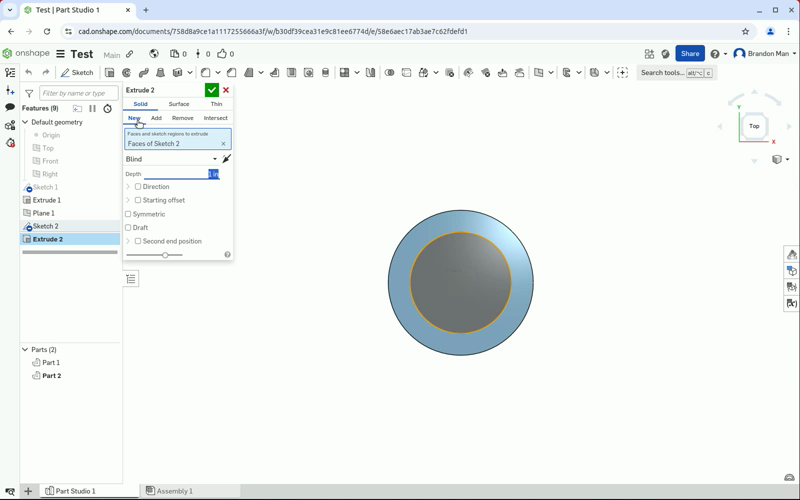
text(11.554)
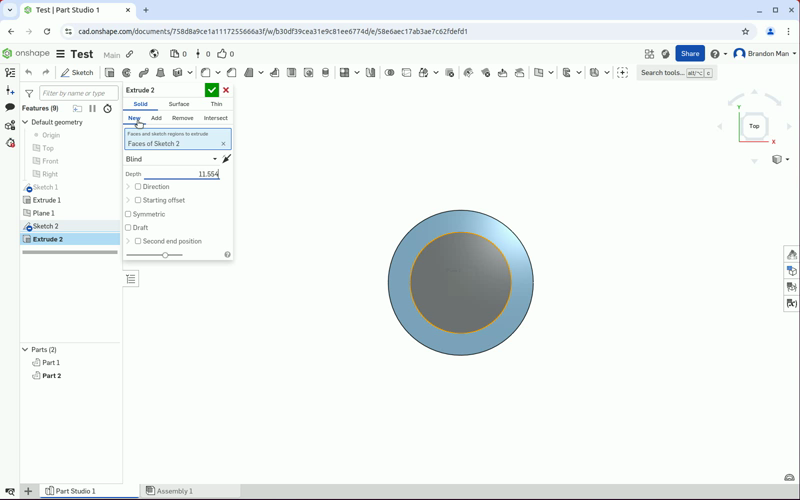
key(enter)
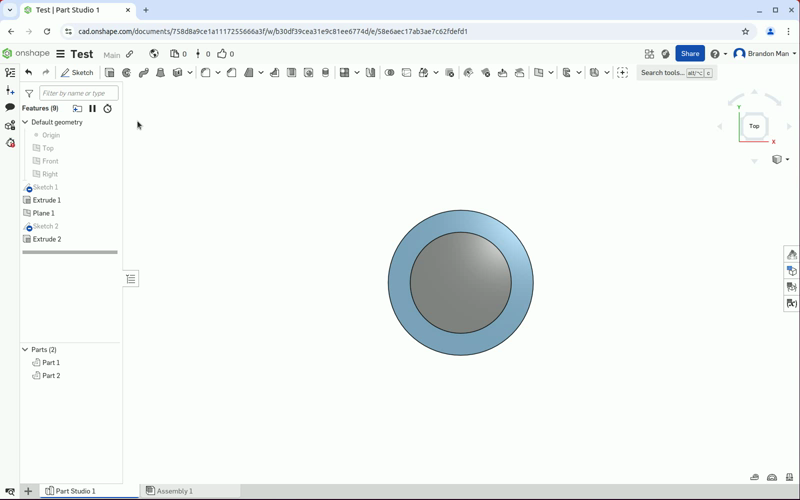
key(shift+h)
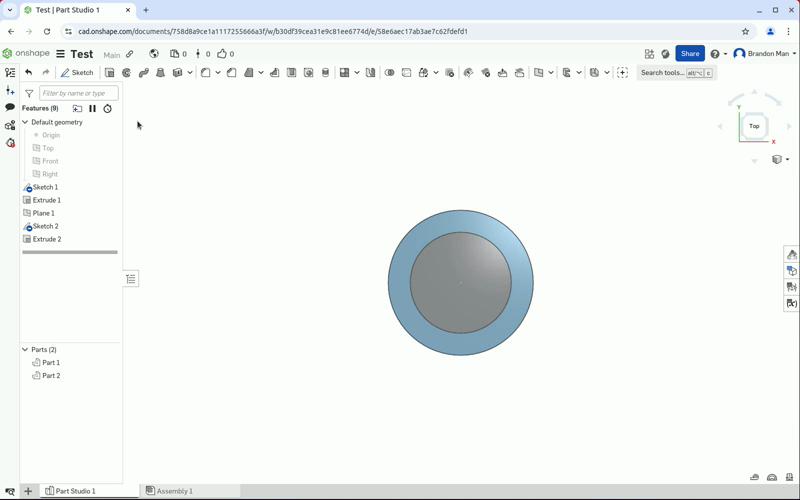
key(shift+h)
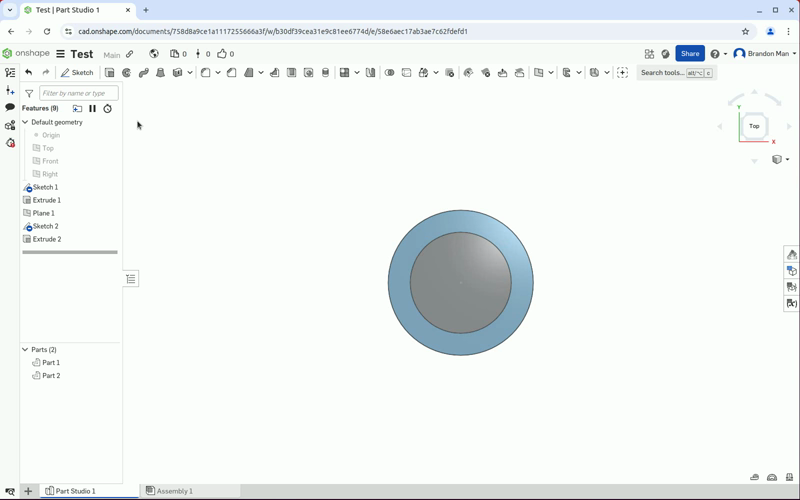
key(shift+7)
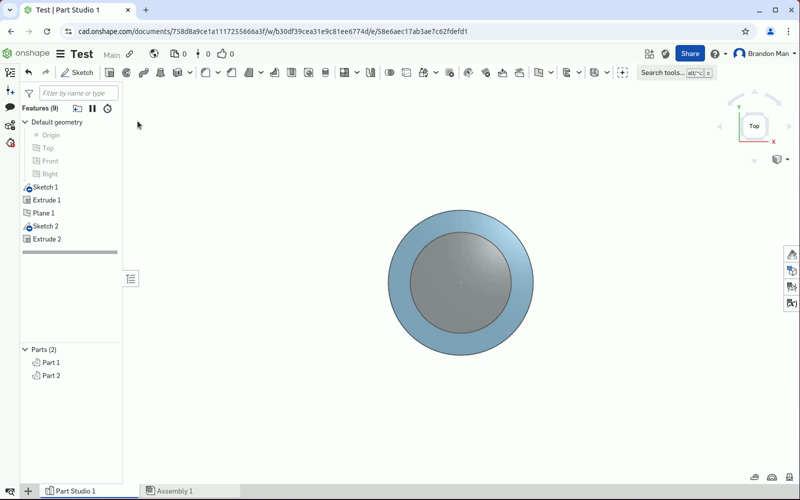
key(up, 3)
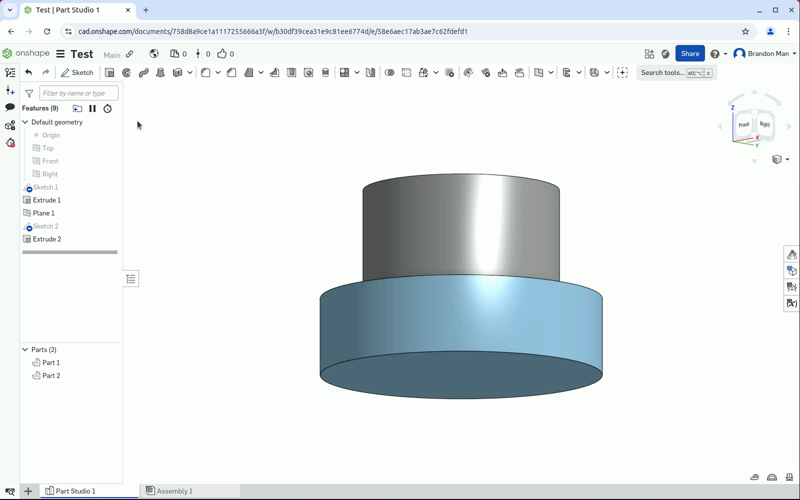
key(left, 3)
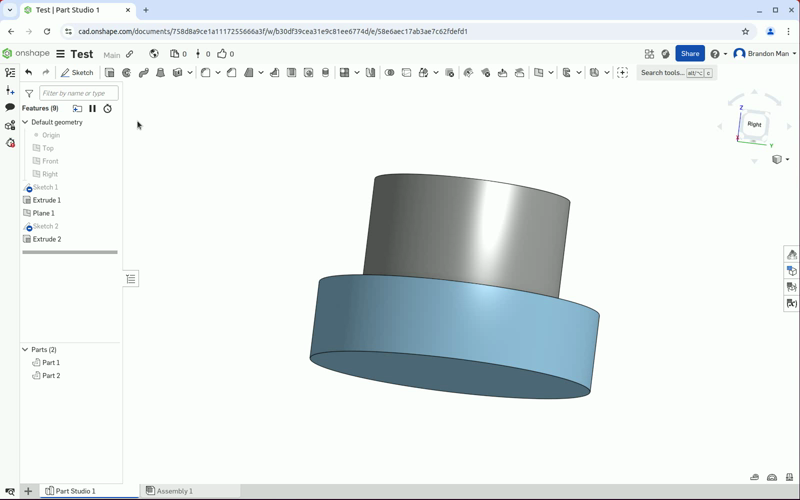
key(right, 3)
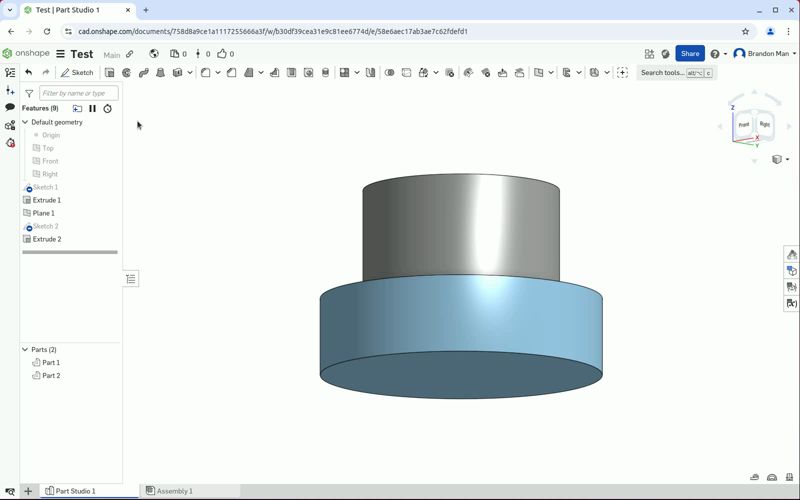
key(down, 3)
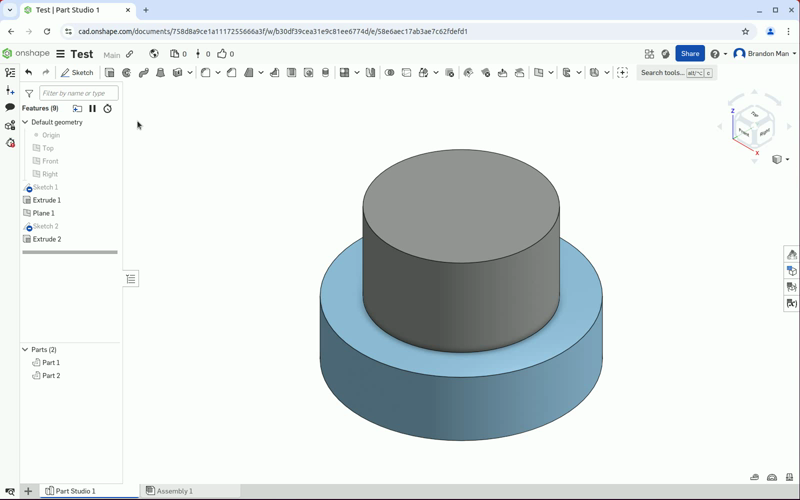
mouse_move(73, 189)
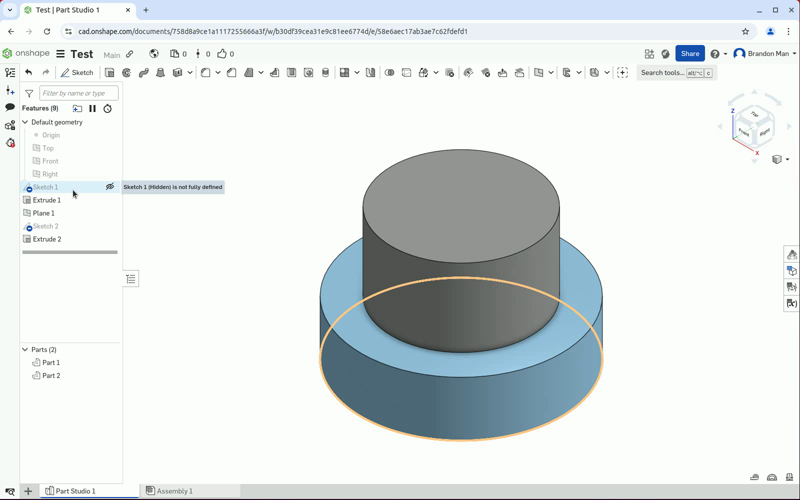
click(73, 189)